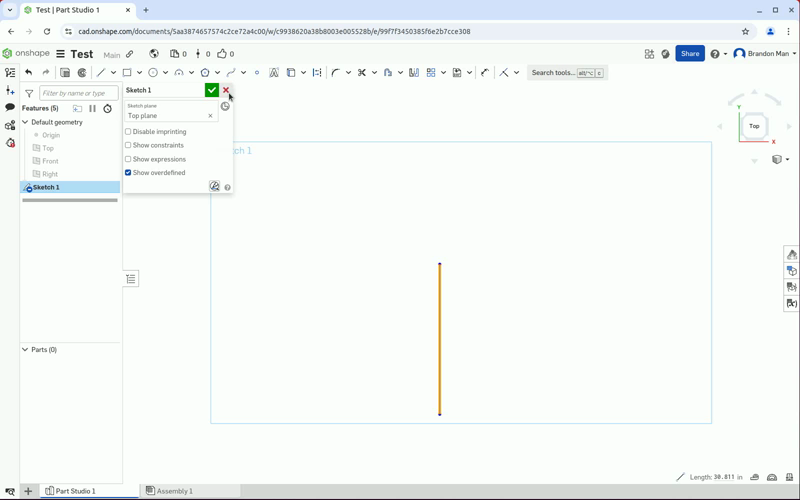
key(shift+h)
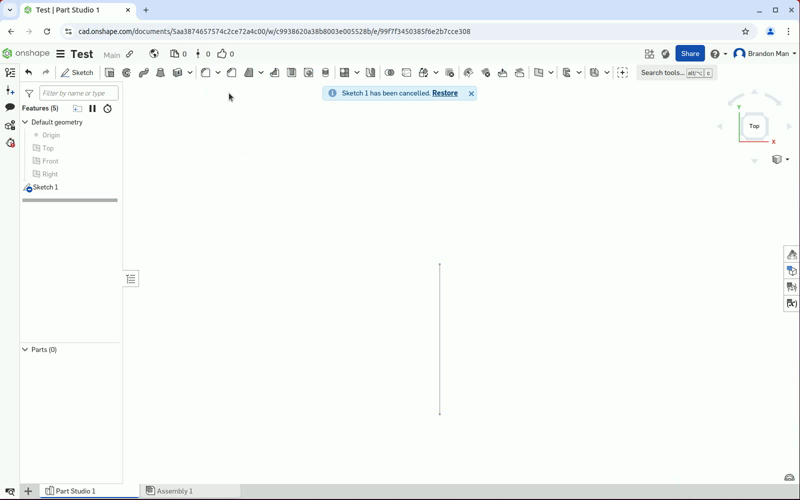
key(shift+s)
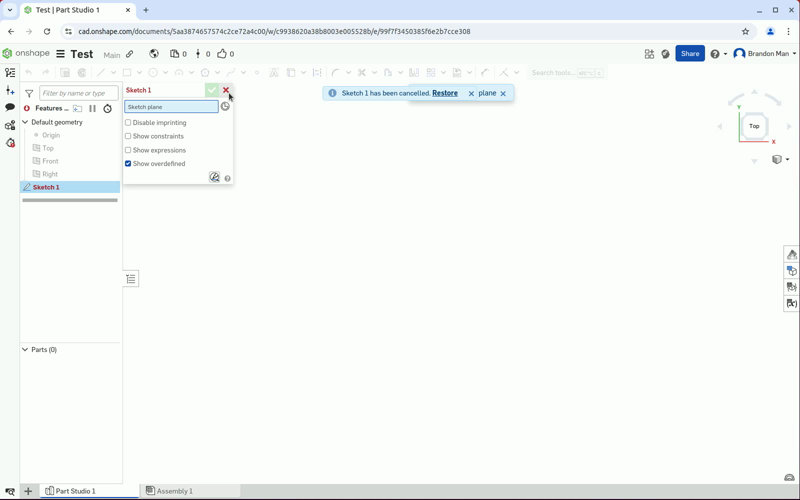
mouse_move(73, 150)
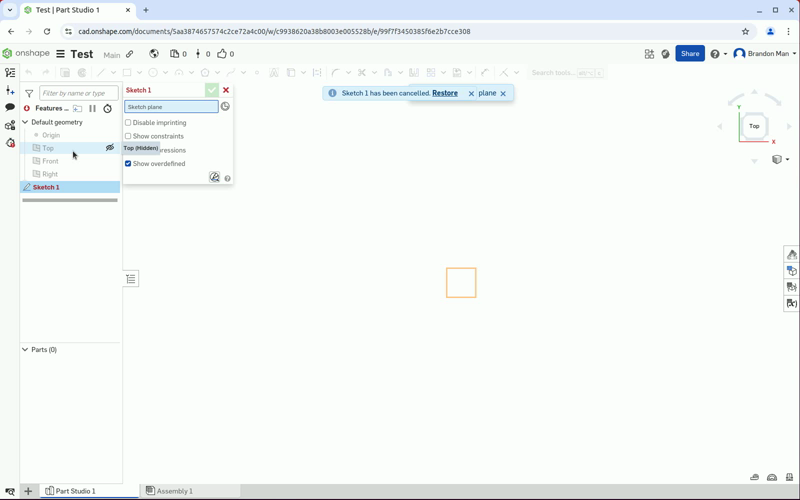
click(73, 150)
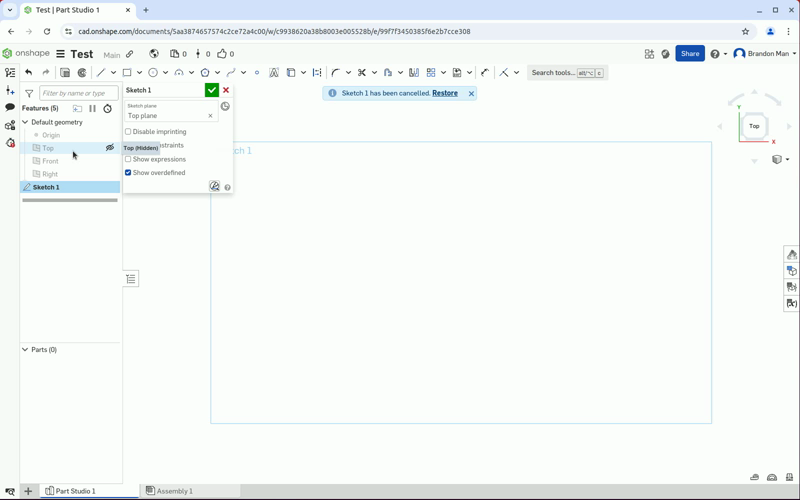
mouse_move(73, 352)
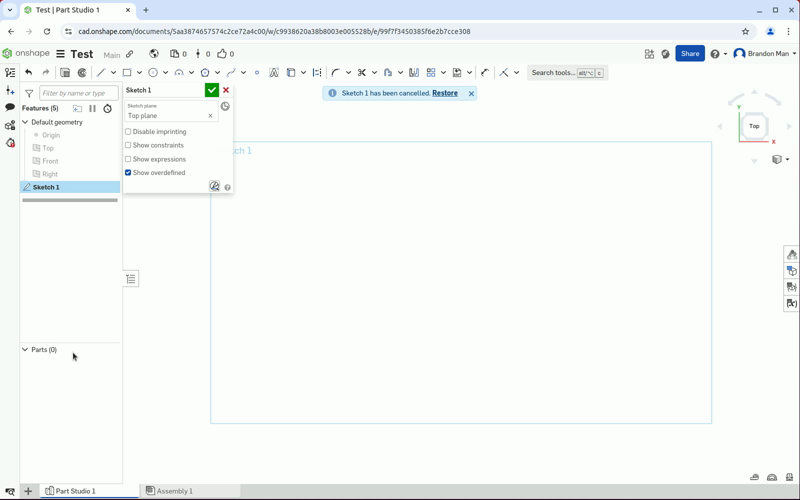
key(y)
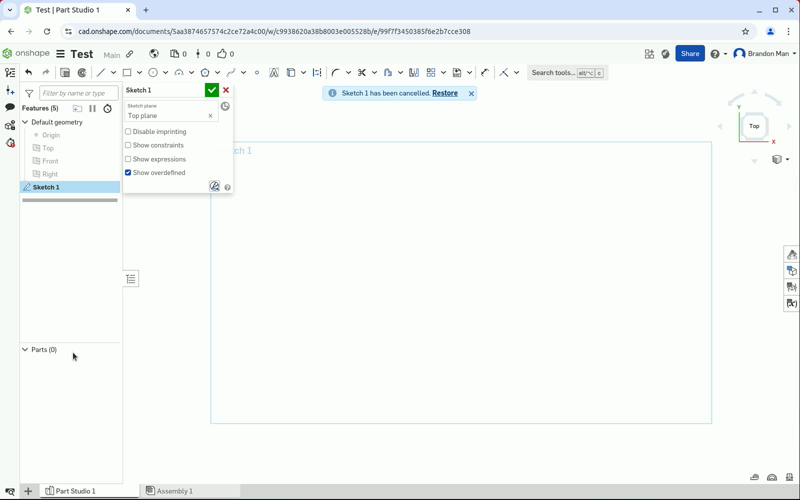
key(c)
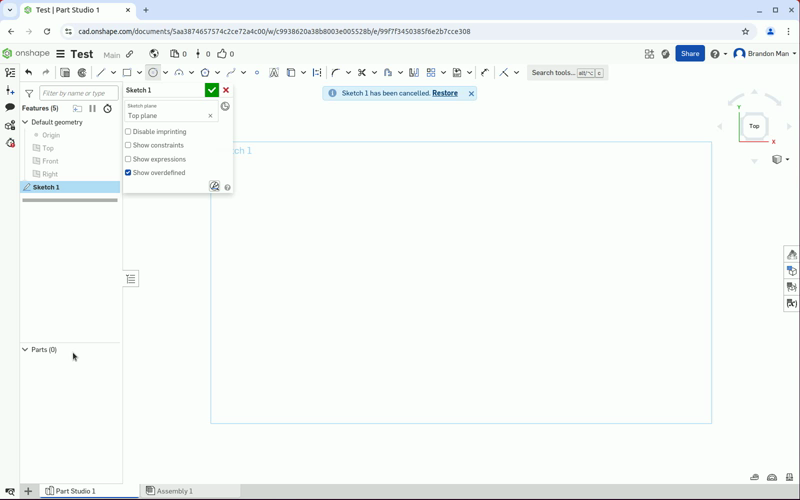
key_down(shift)
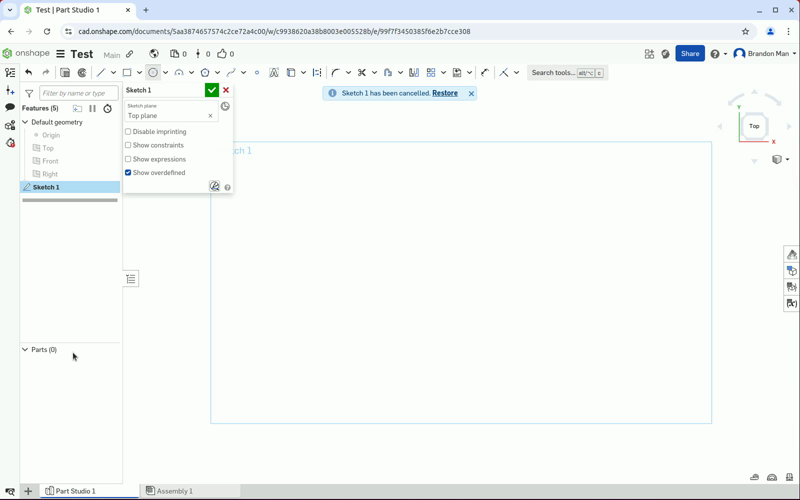
mouse_move(461, 282)
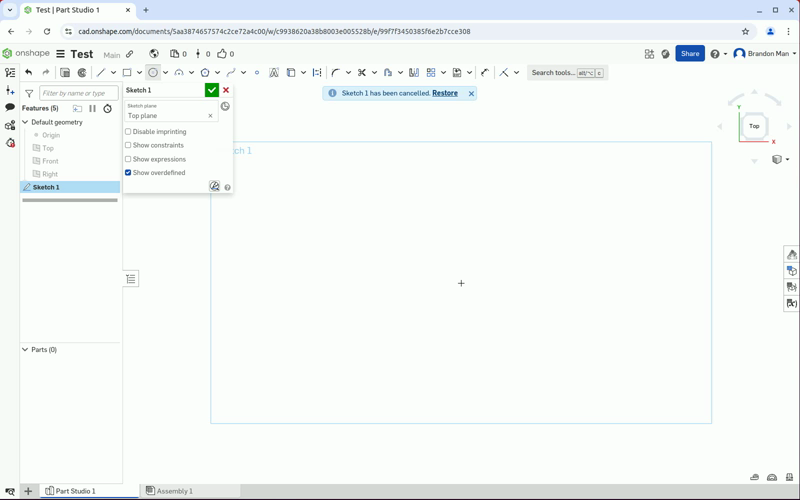
click(461, 282)
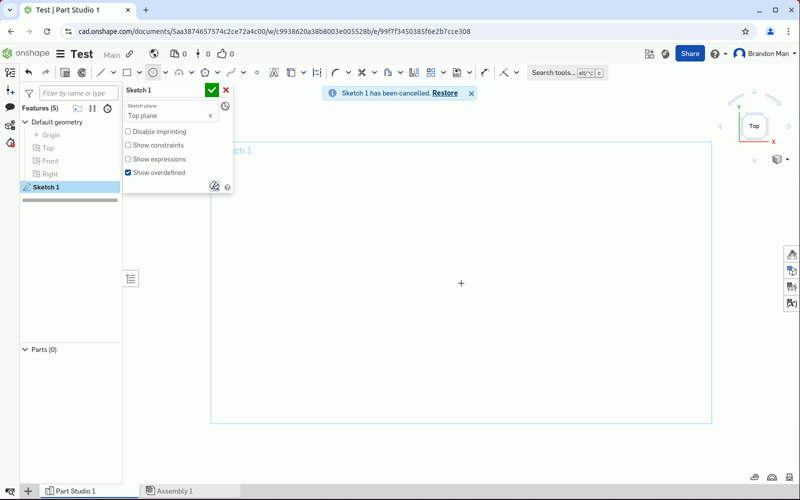
key_up(shift)
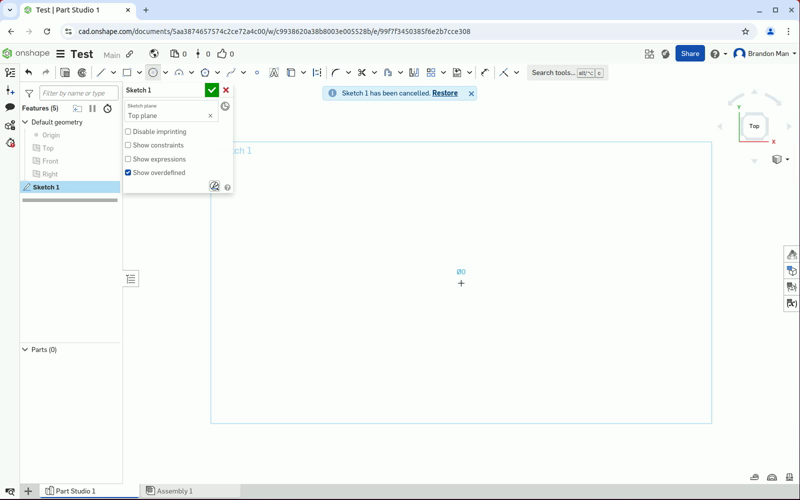
mouse_move(574, 282)
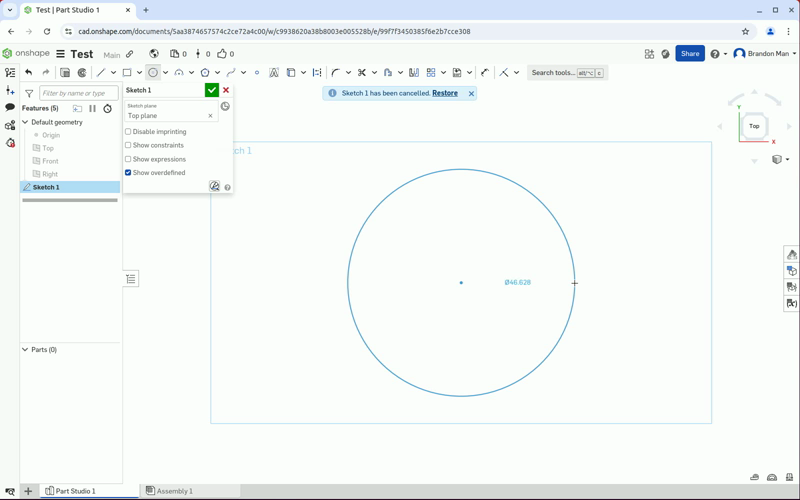
click(574, 282)
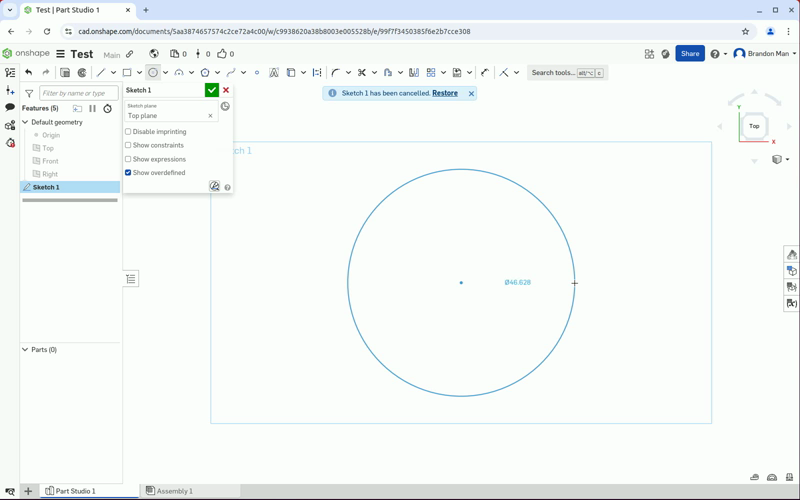
key(esc)
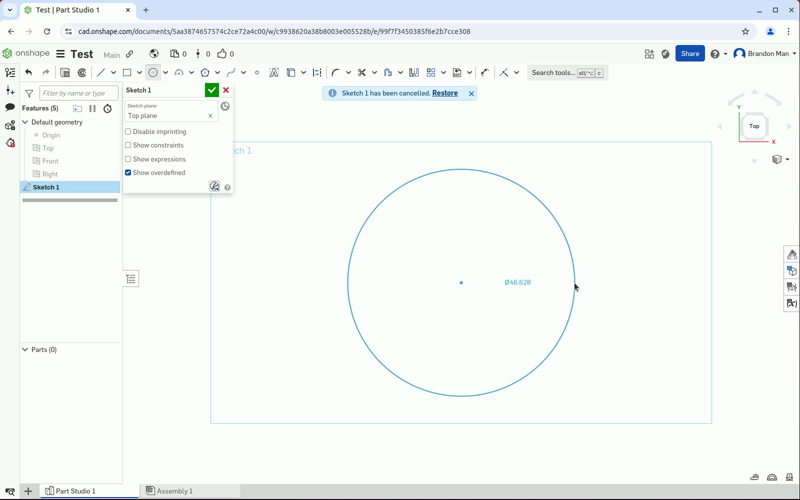
mouse_move(461, 353)
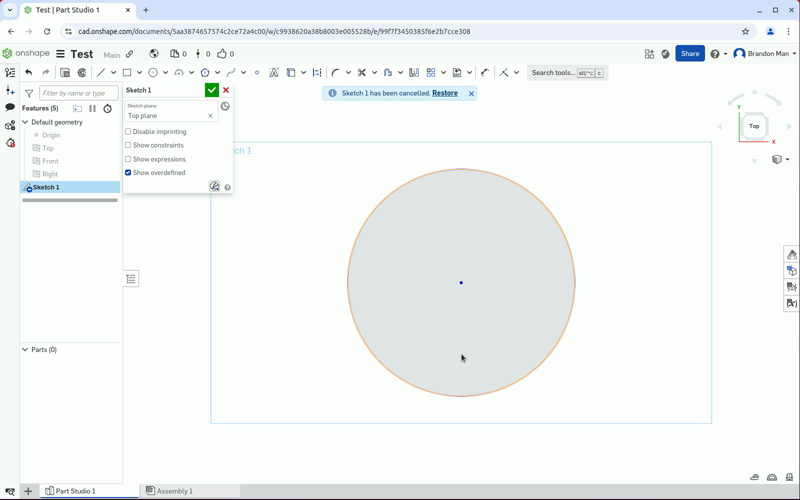
click(461, 353)
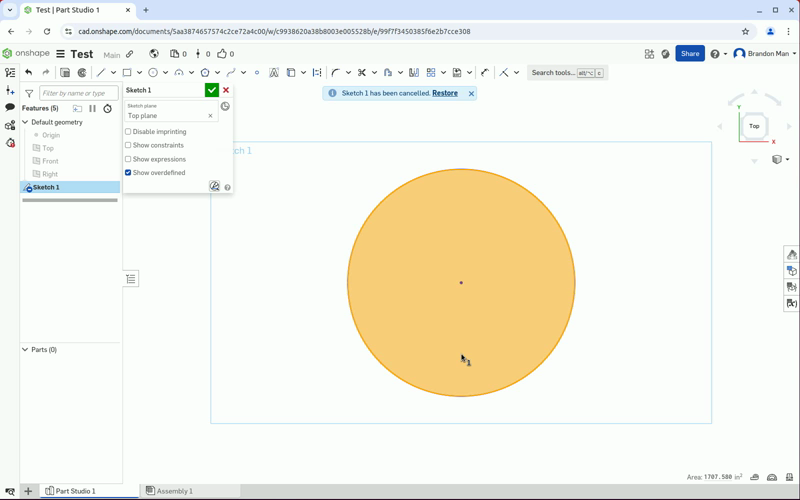
mouse_move(73, 352)
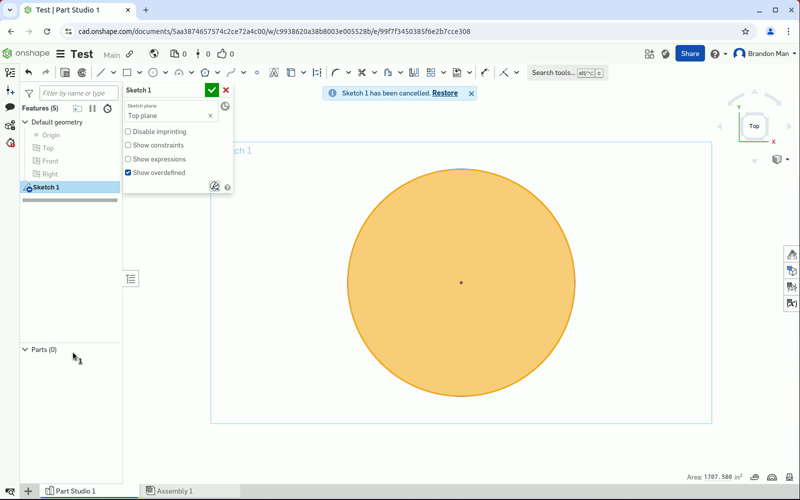
key(shift+y)
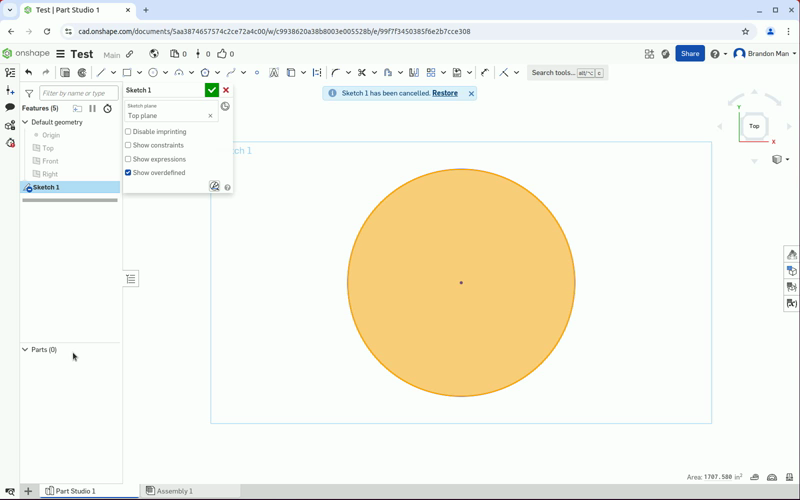
key(shift+e)
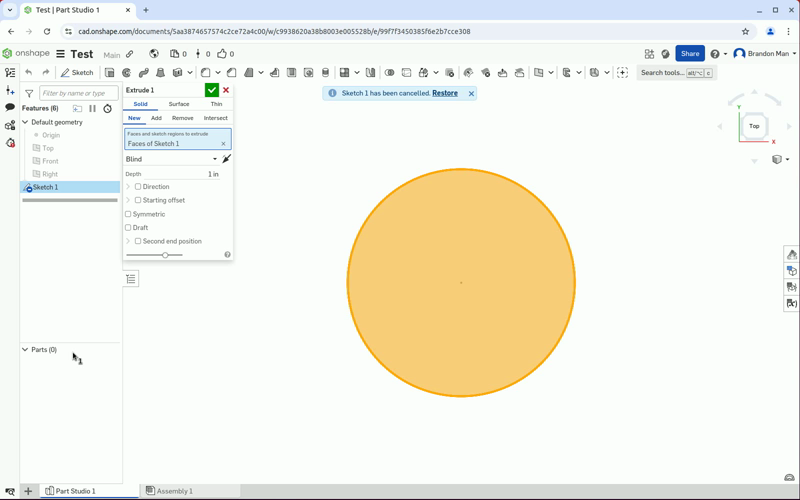
mouse_move(143, 106)
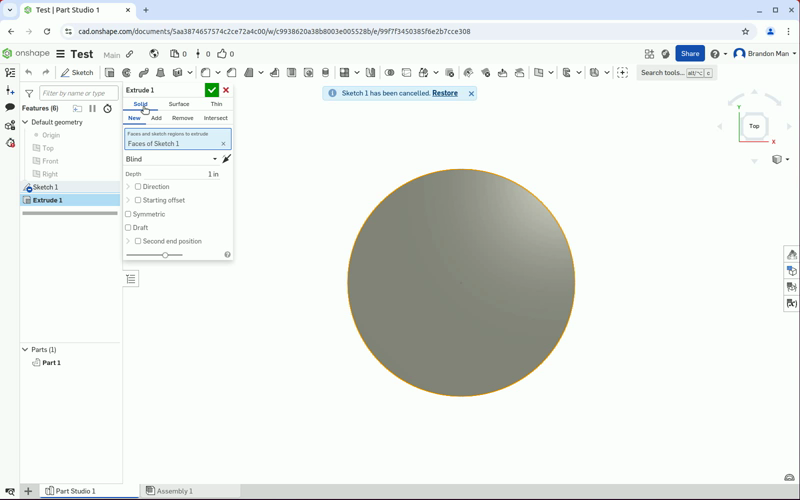
click(143, 106)
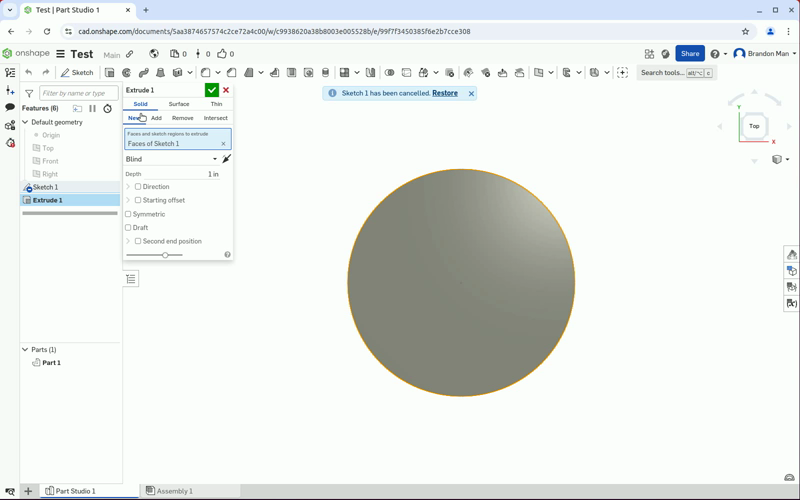
mouse_move(137, 120)
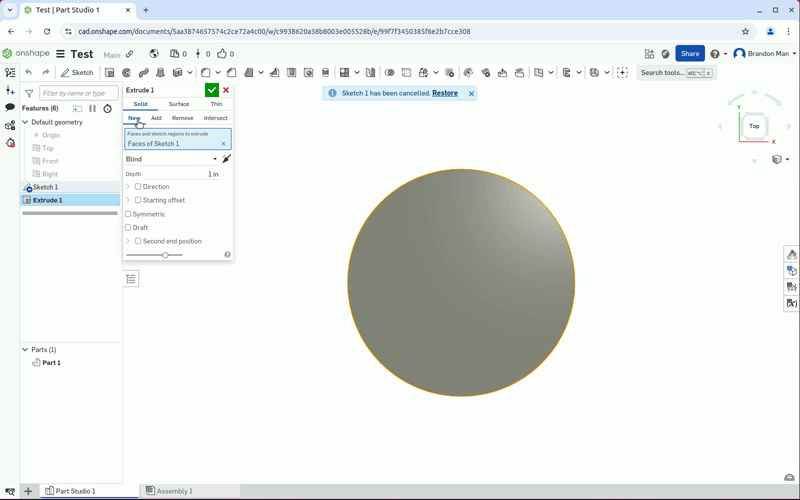
click(137, 120)
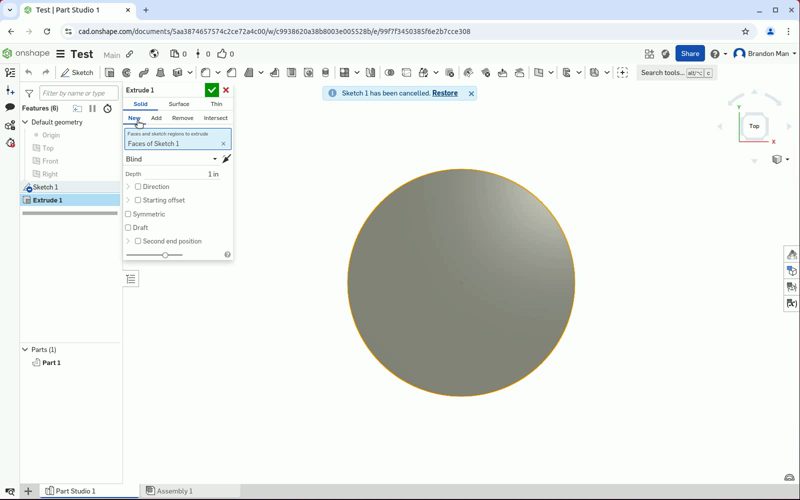
key(tab, 4)
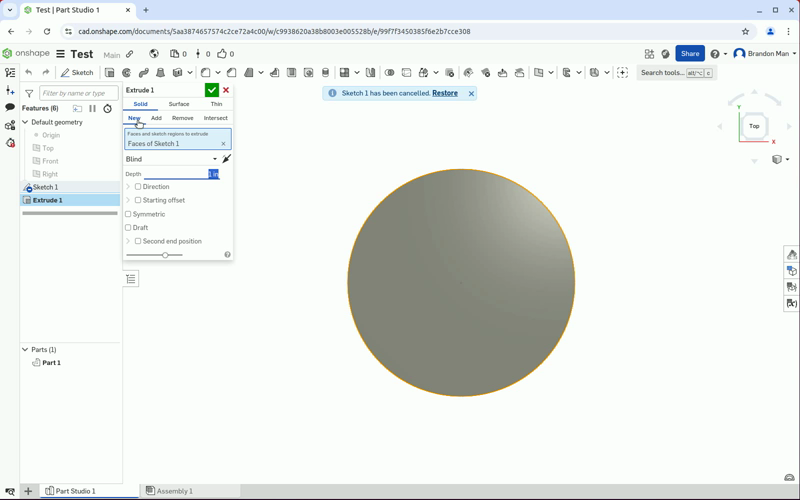
text(3.37)
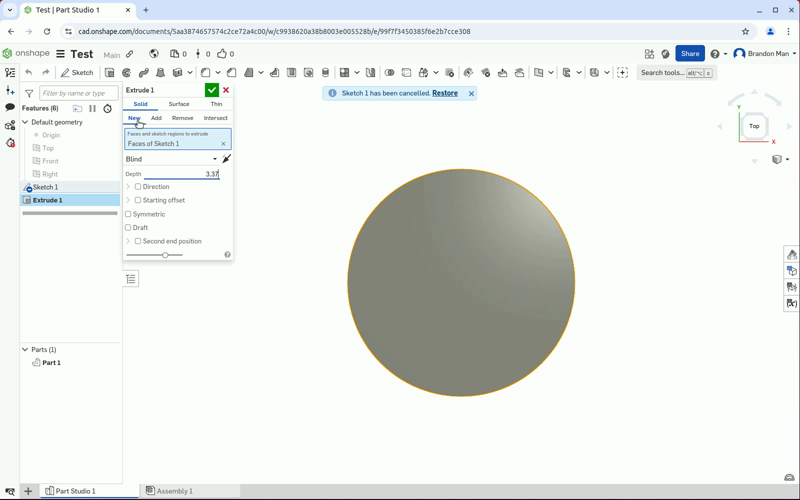
key(enter)
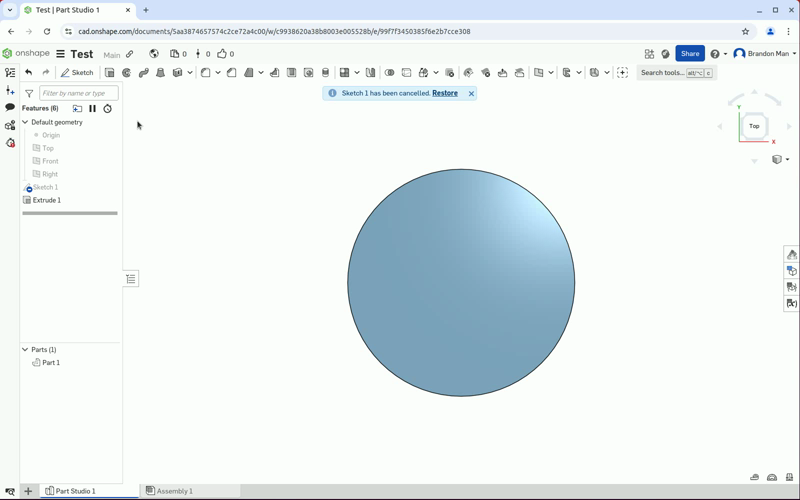
key(shift+h)
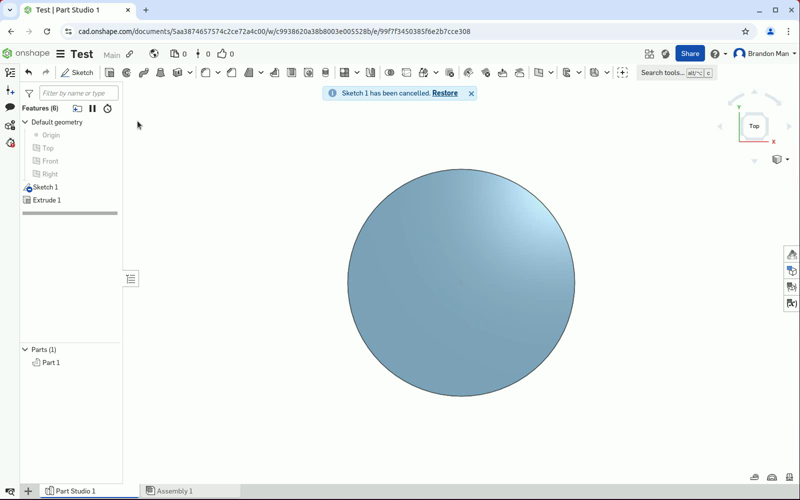
key(shift+h)
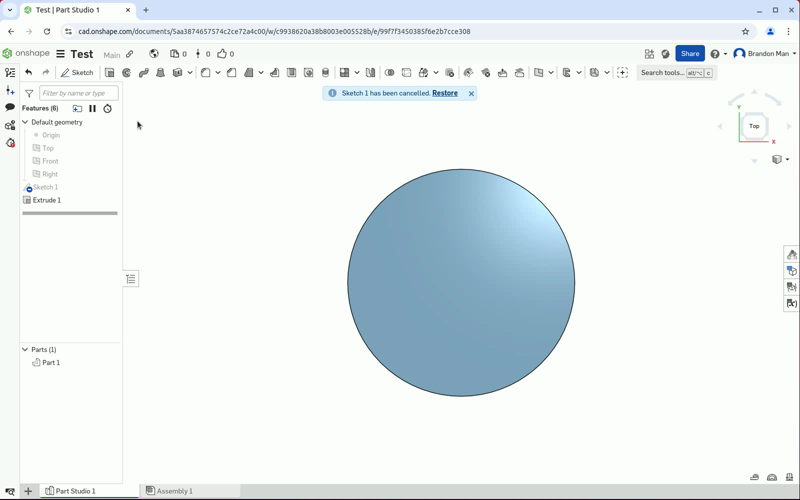
mouse_move(73, 189)
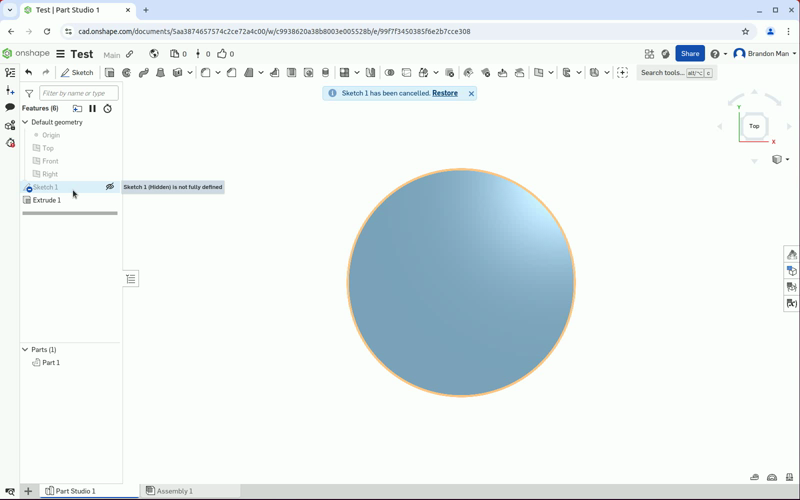
click(73, 189)
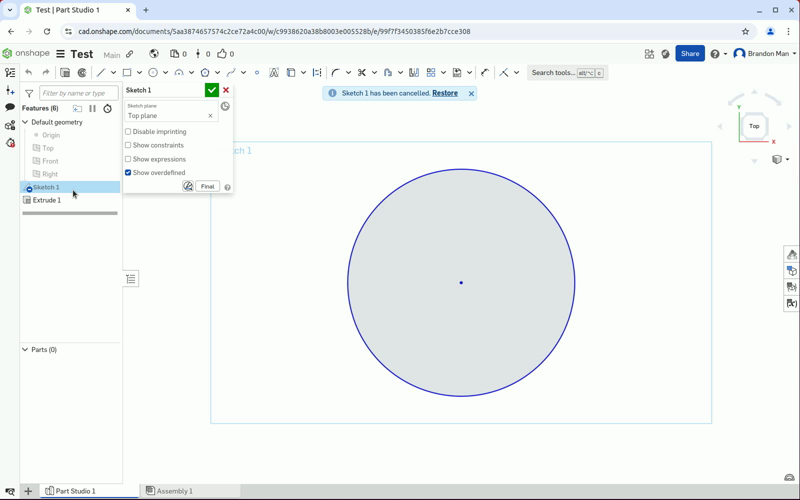
mouse_move(229, 92)
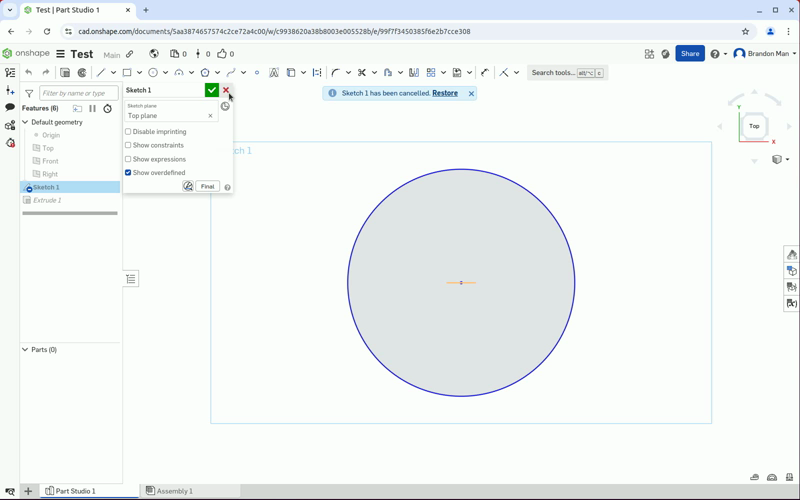
click(229, 92)
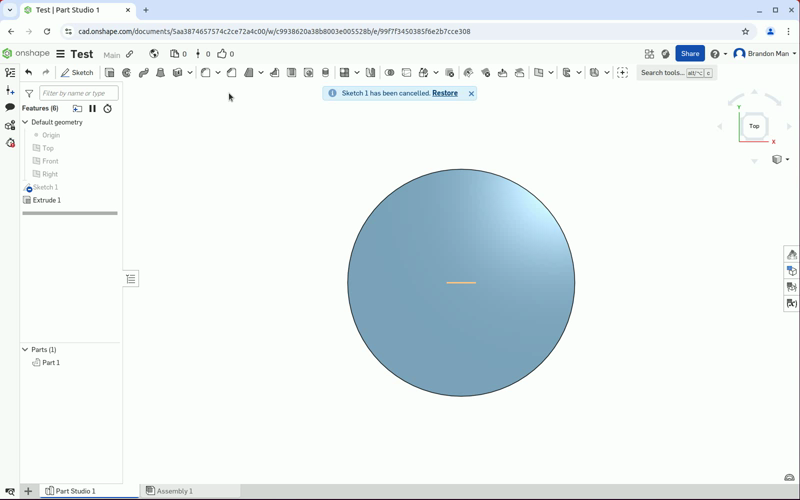
mouse_move(541, 75)
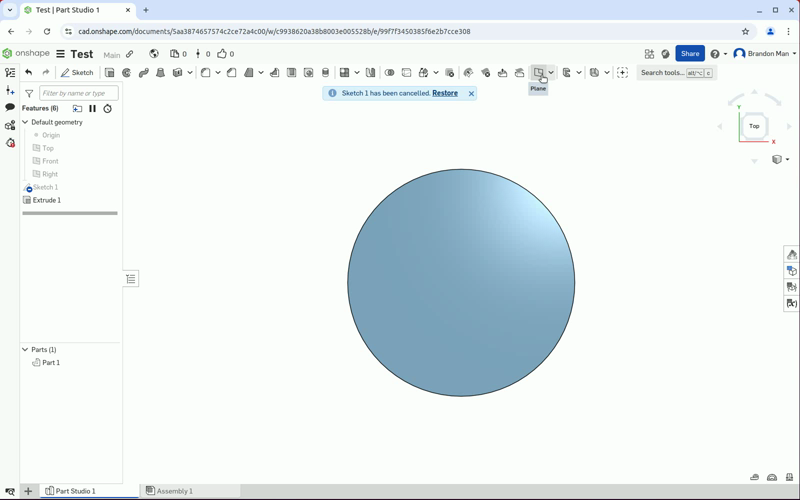
click(541, 75)
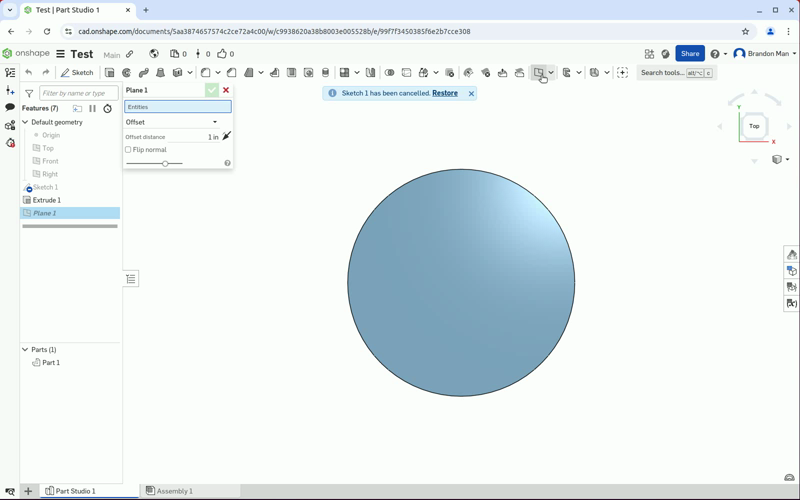
mouse_move(73, 150)
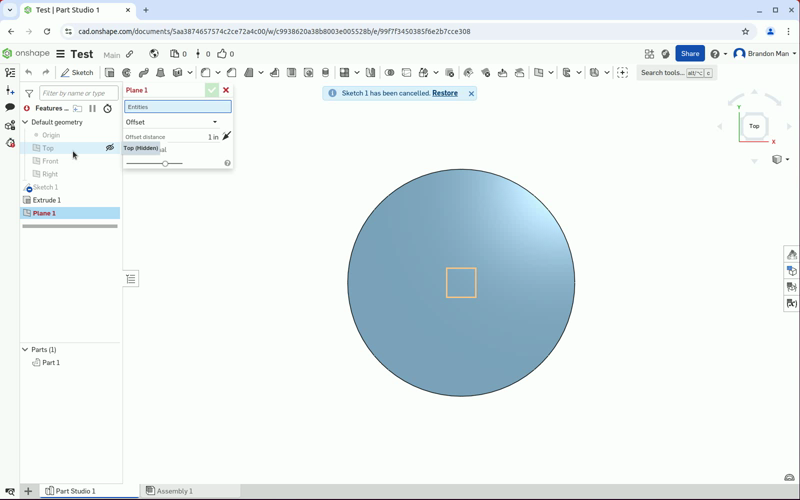
click(73, 150)
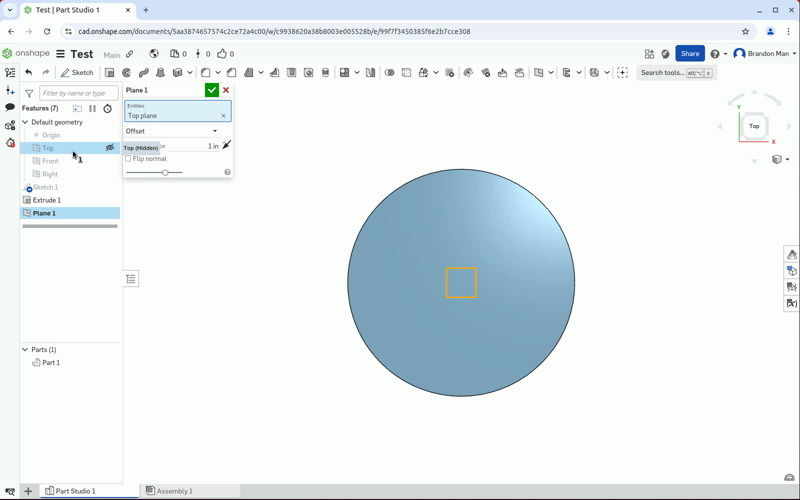
key(tab, 2)
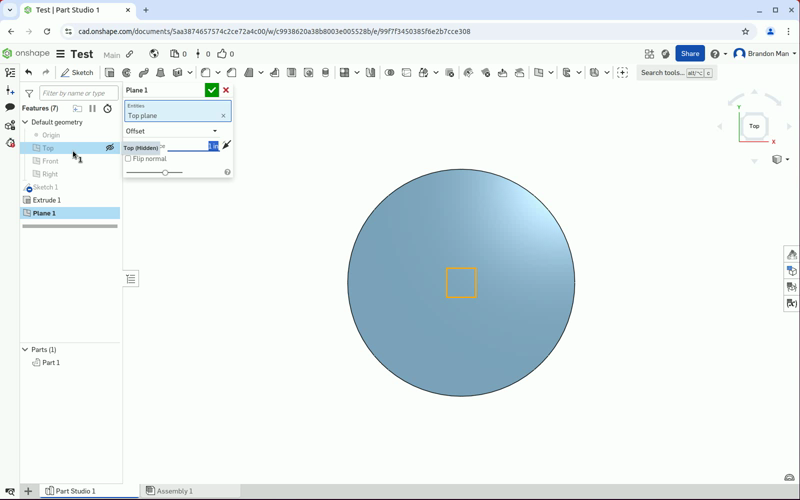
text(3.358)
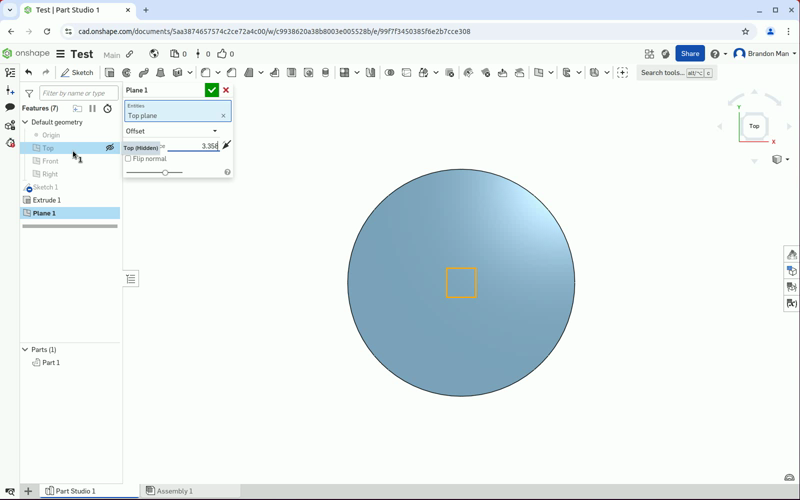
key(enter, 2)
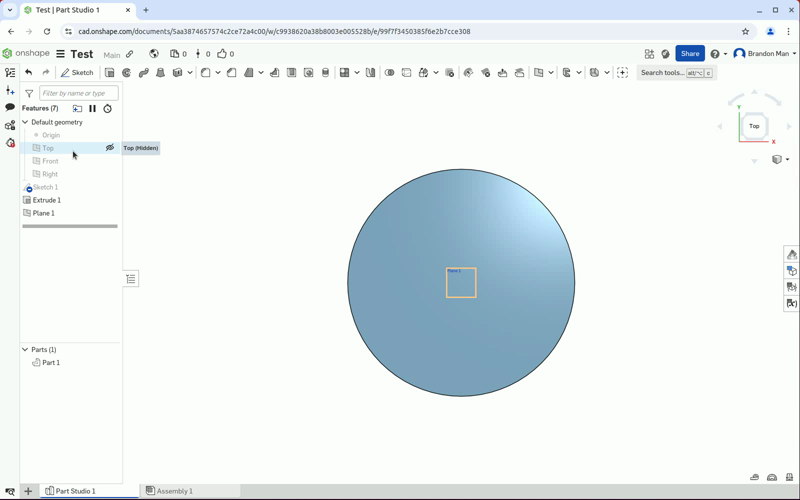
key(shift+s)
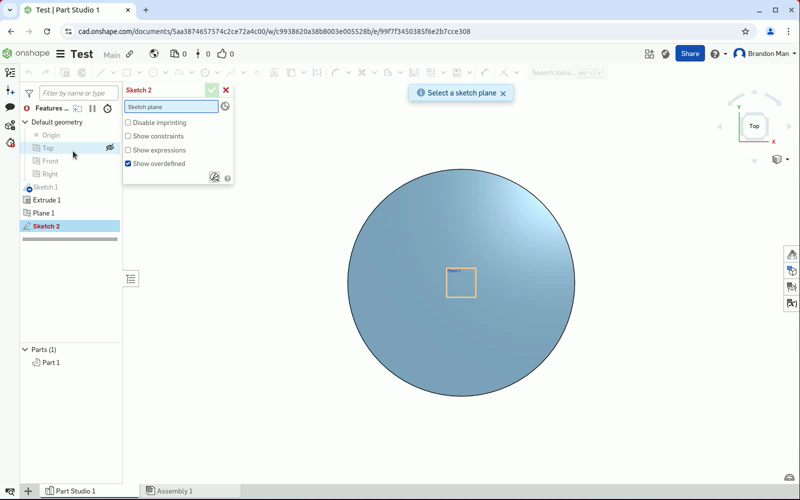
mouse_move(73, 215)
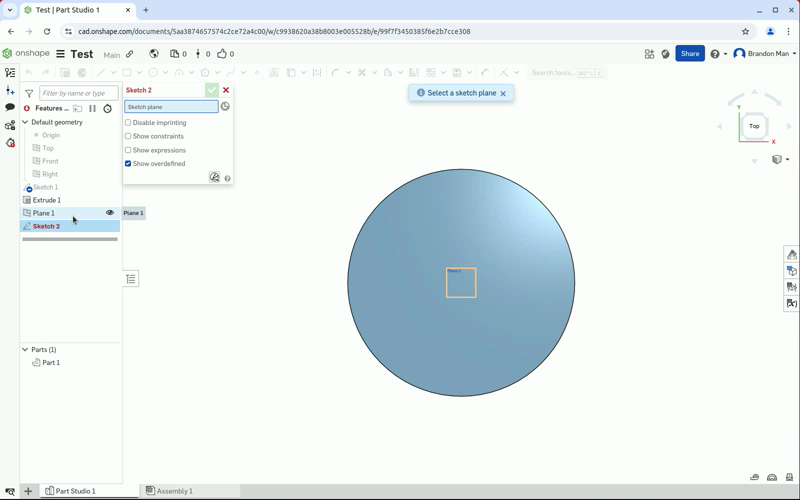
click(73, 215)
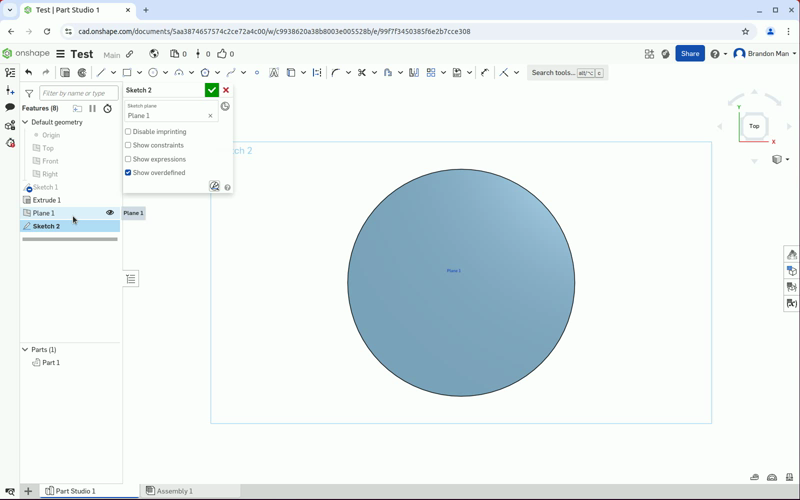
mouse_move(73, 352)
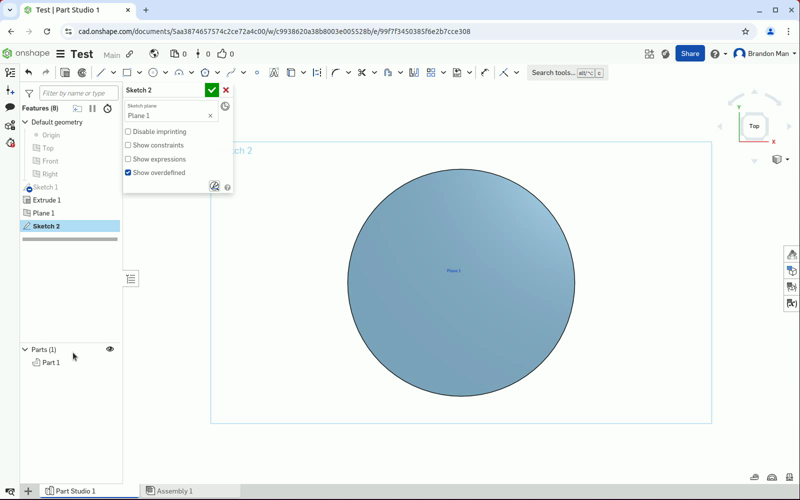
key(y)
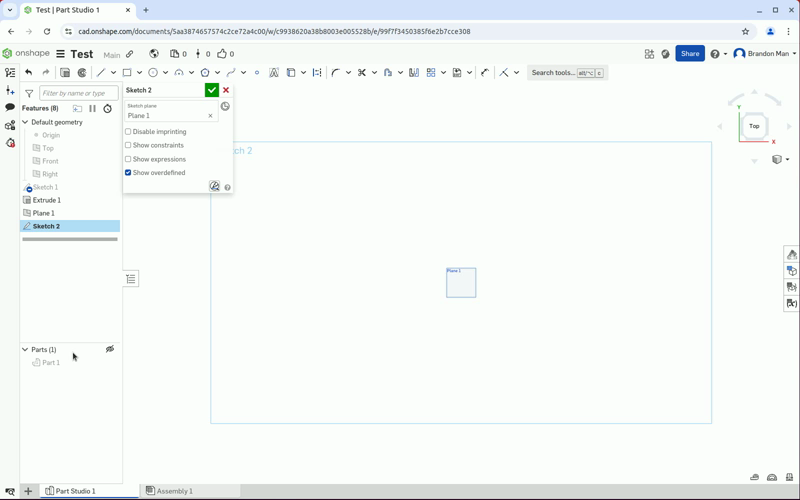
key(c)
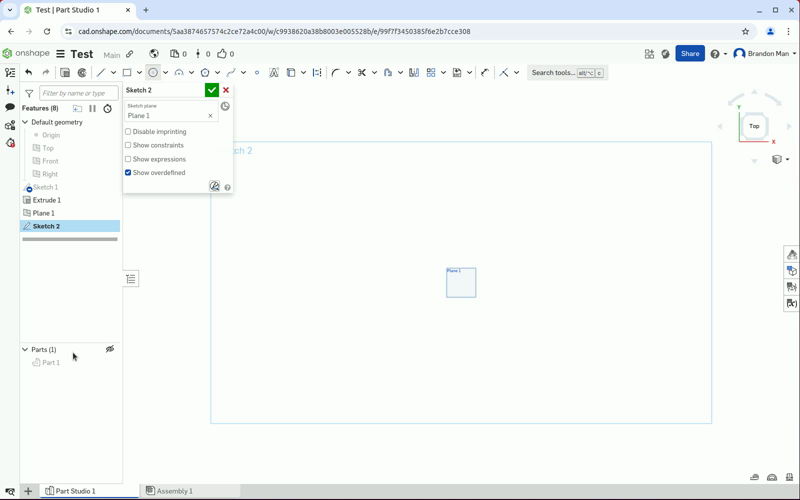
key_down(shift)
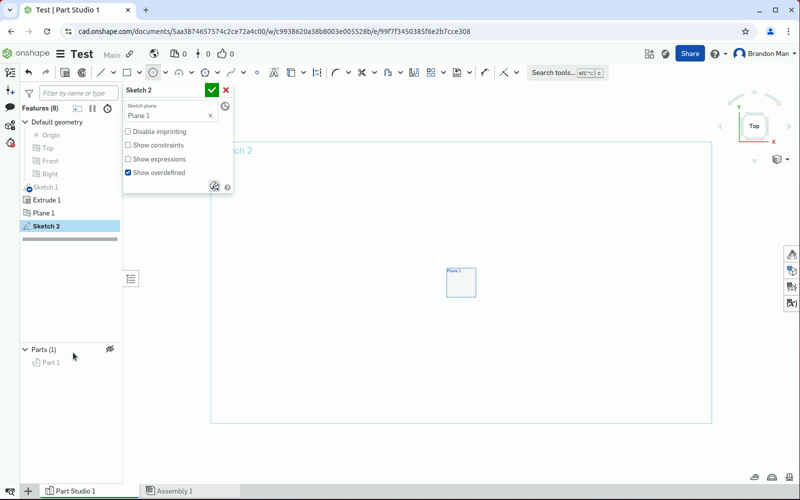
mouse_move(460, 282)
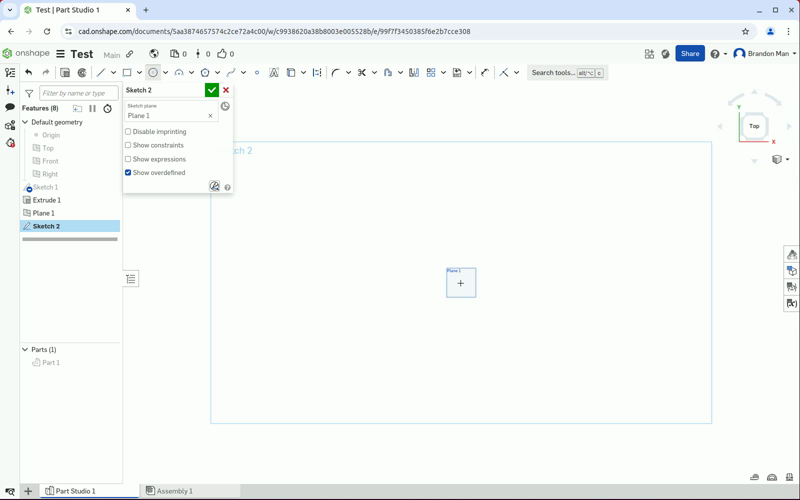
click(460, 282)
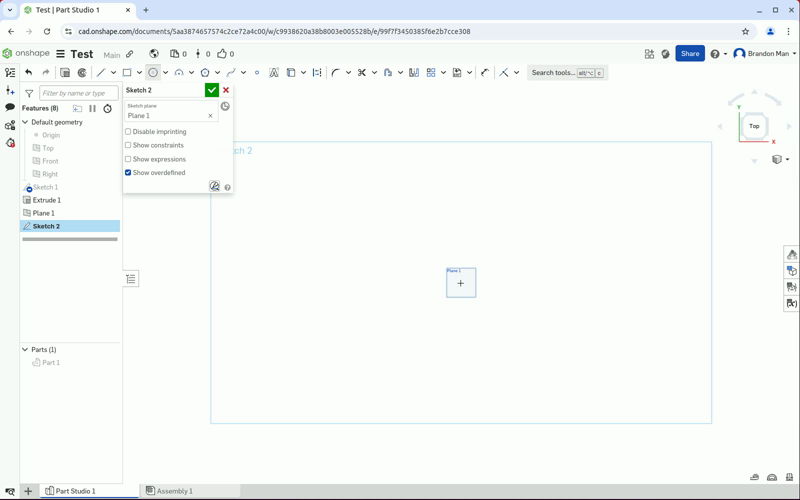
key_up(shift)
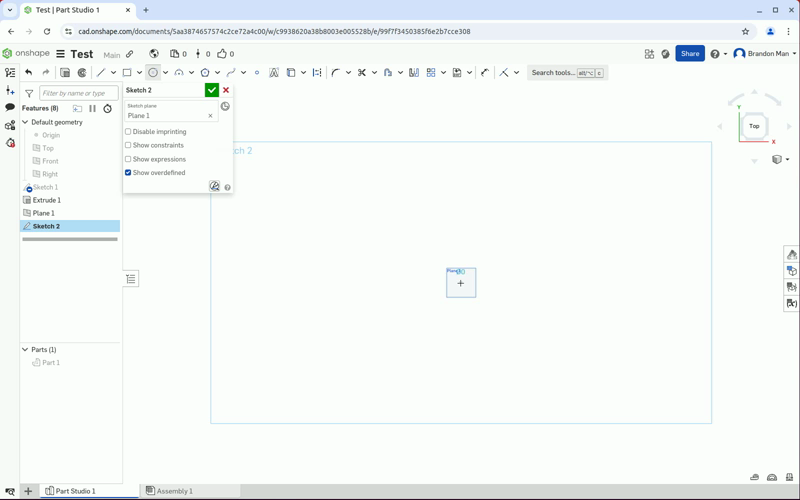
mouse_move(559, 282)
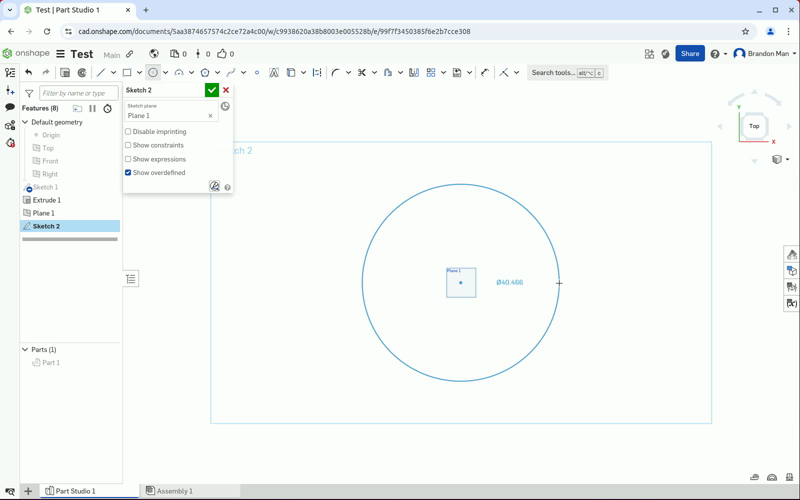
click(559, 282)
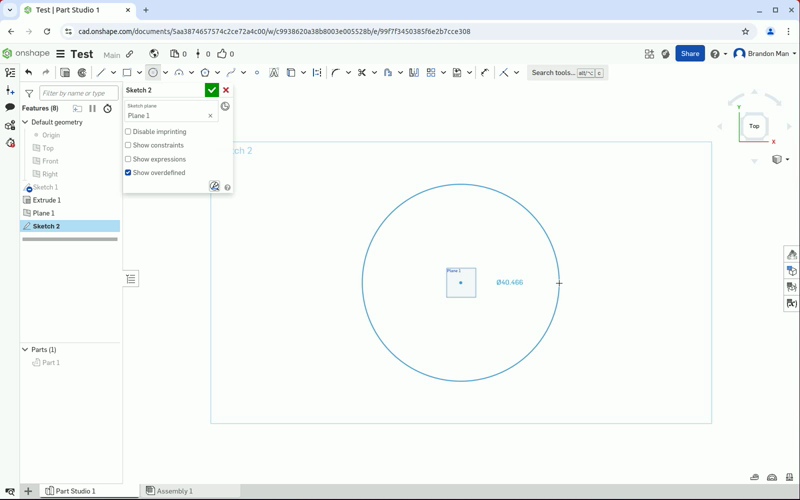
key(esc)
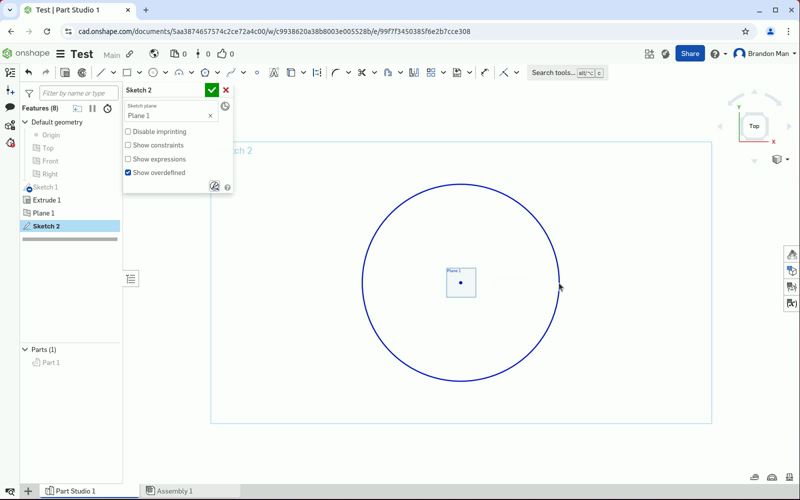
mouse_move(524, 307)
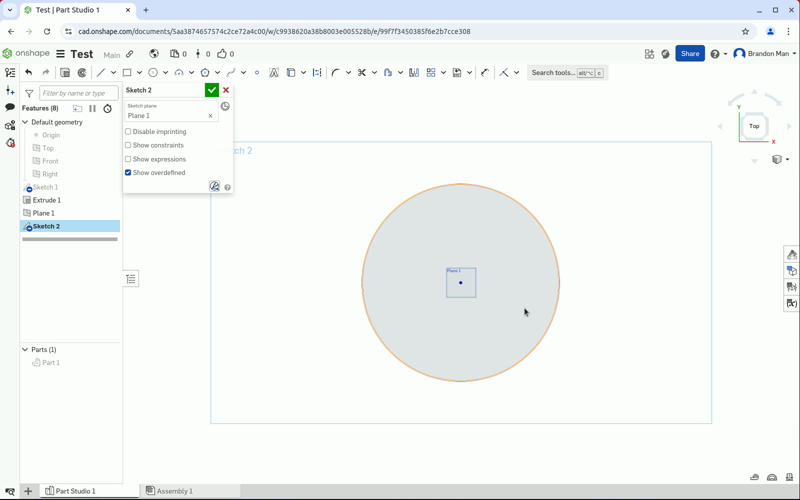
click(524, 307)
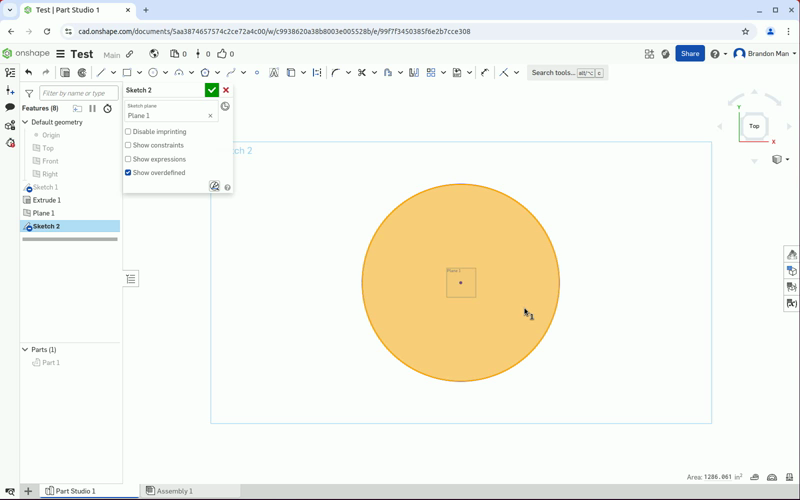
mouse_move(73, 352)
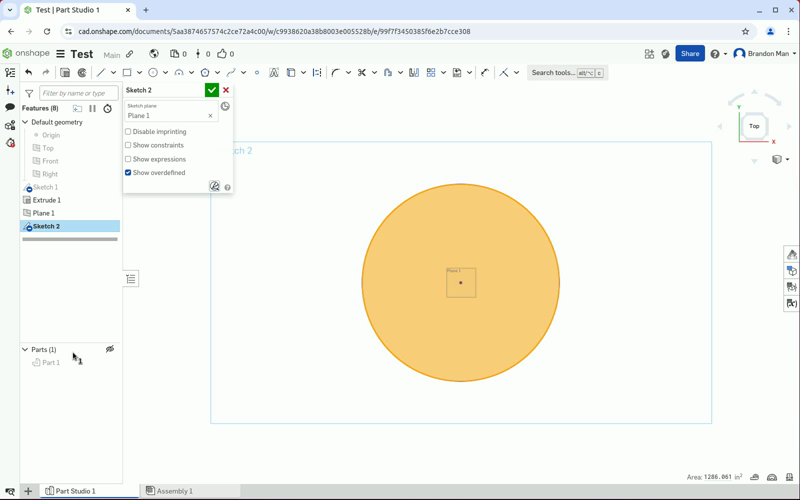
key(shift+y)
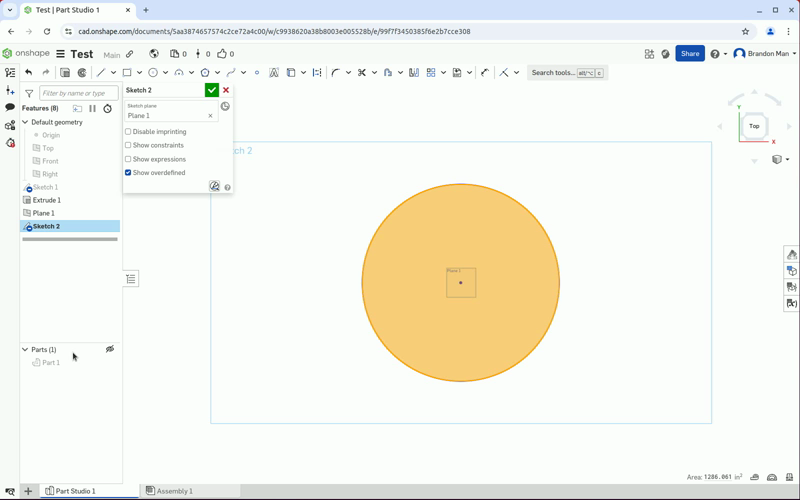
key(shift+e)
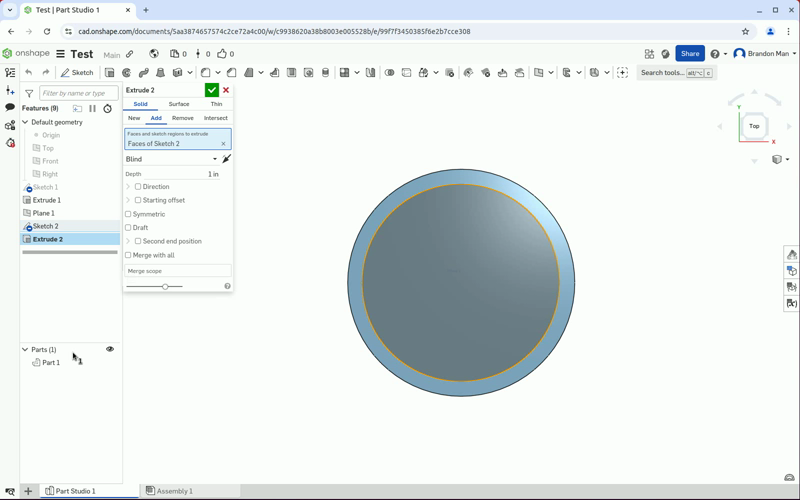
mouse_move(143, 106)
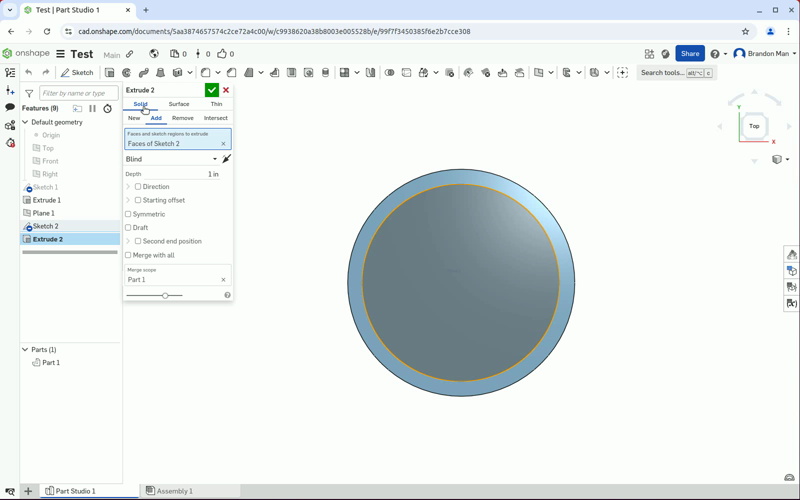
click(143, 106)
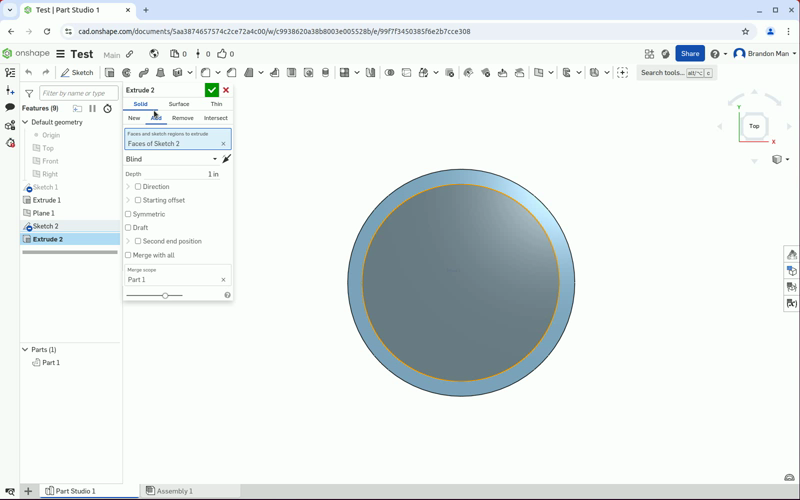
mouse_move(186, 120)
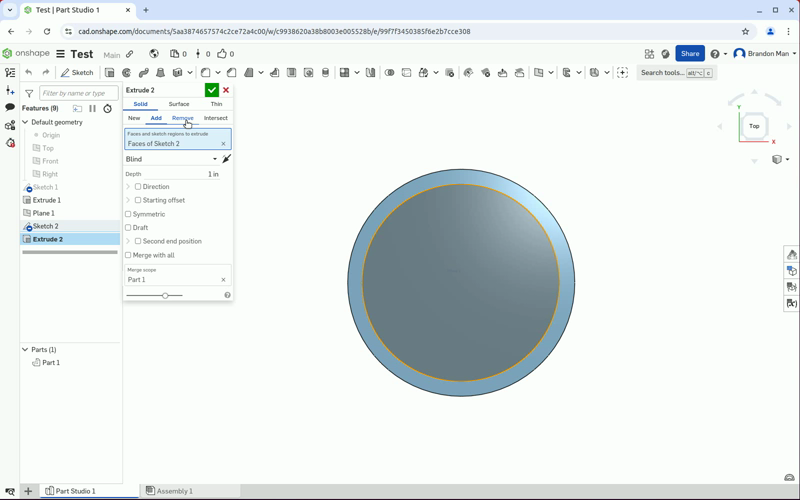
click(186, 120)
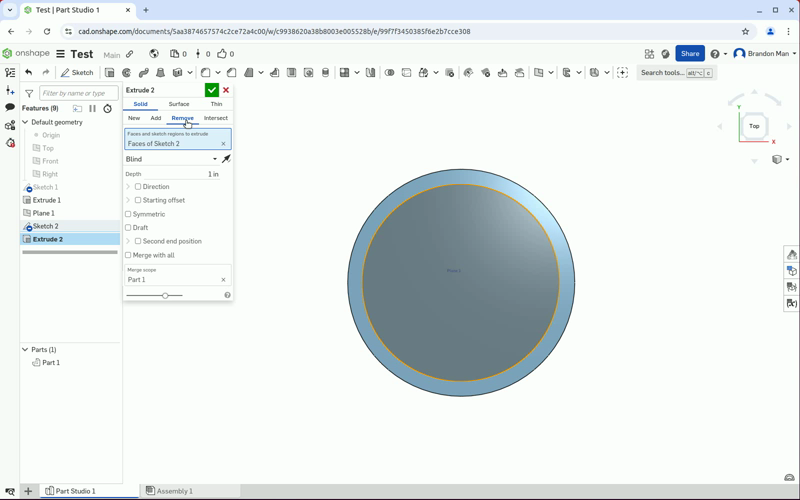
key(tab, 4)
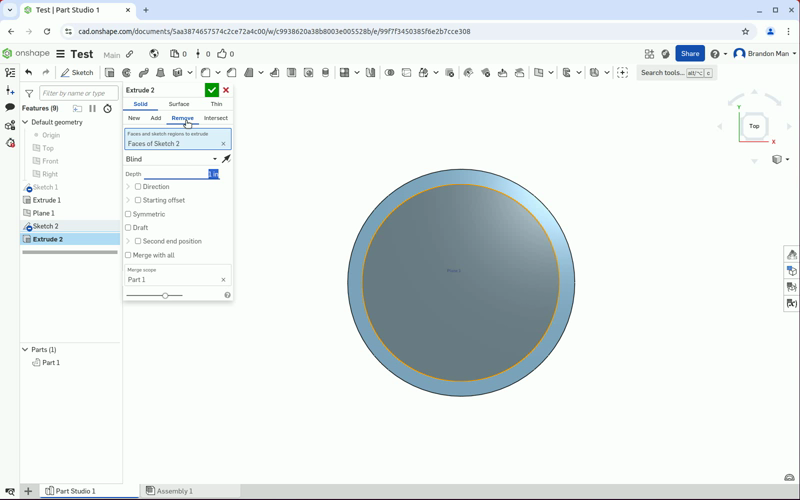
text(1.926)
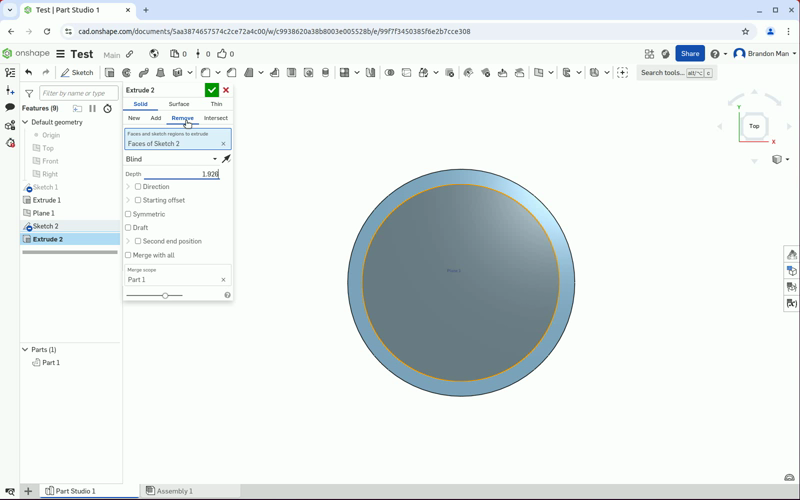
key(tab, 6)
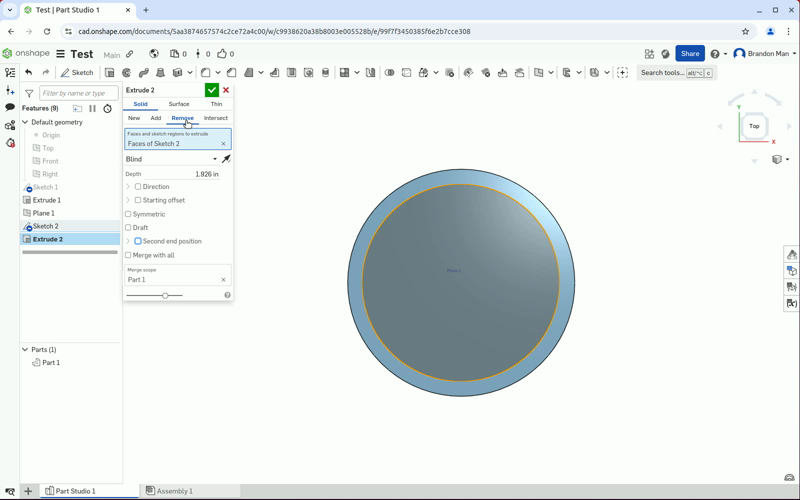
key(space)
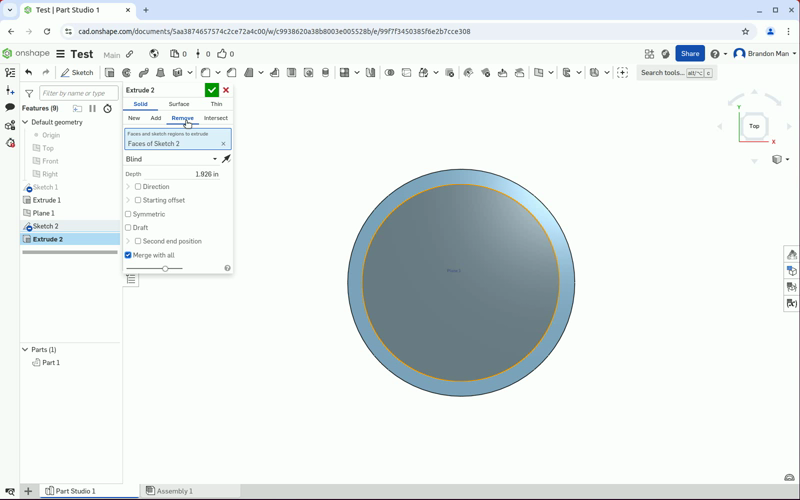
key(enter)
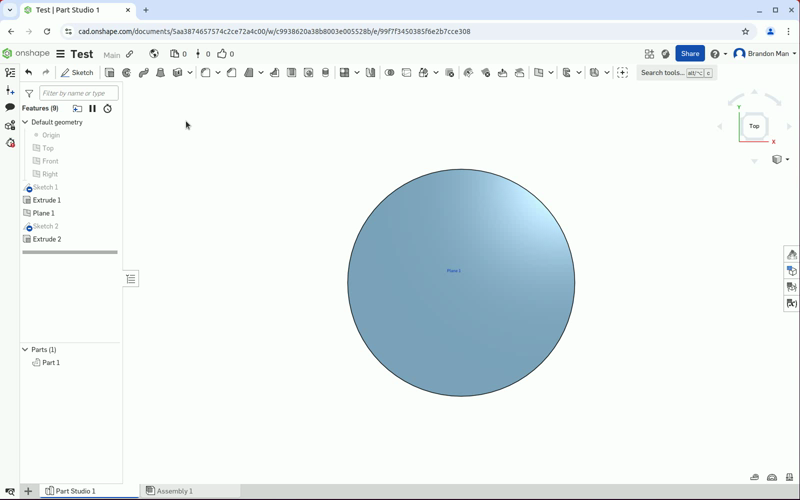
key(shift+h)
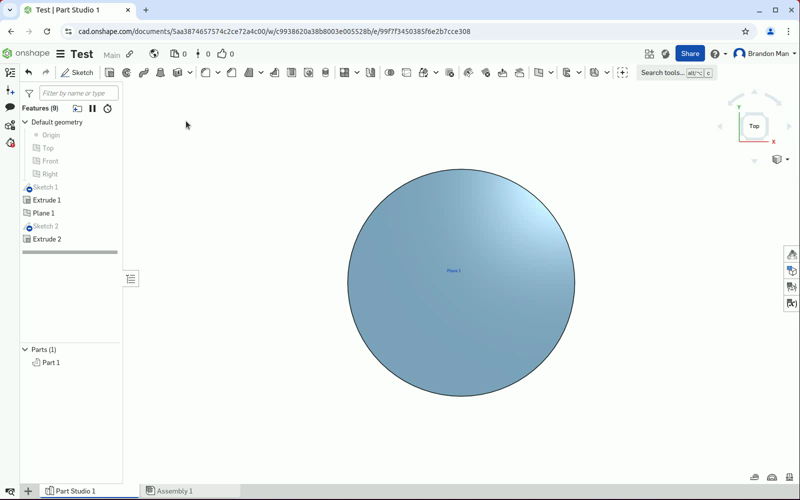
key(shift+h)
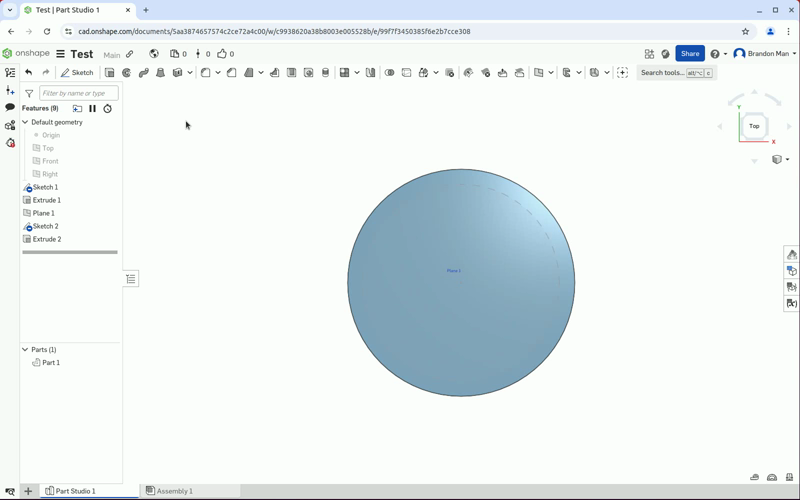
key(shift+7)
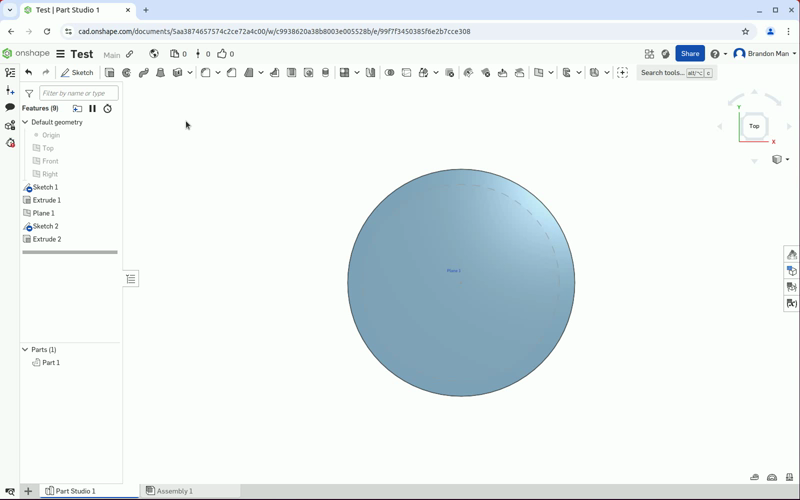
key(up, 3)
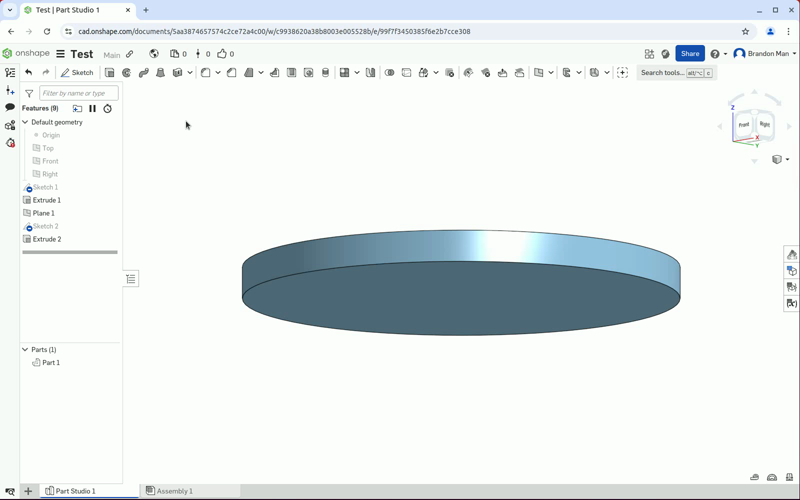
key(left, 3)
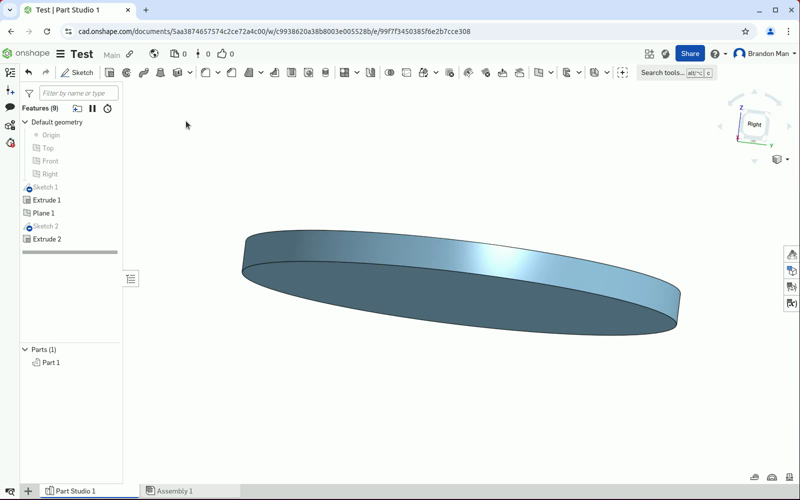
key(right, 3)
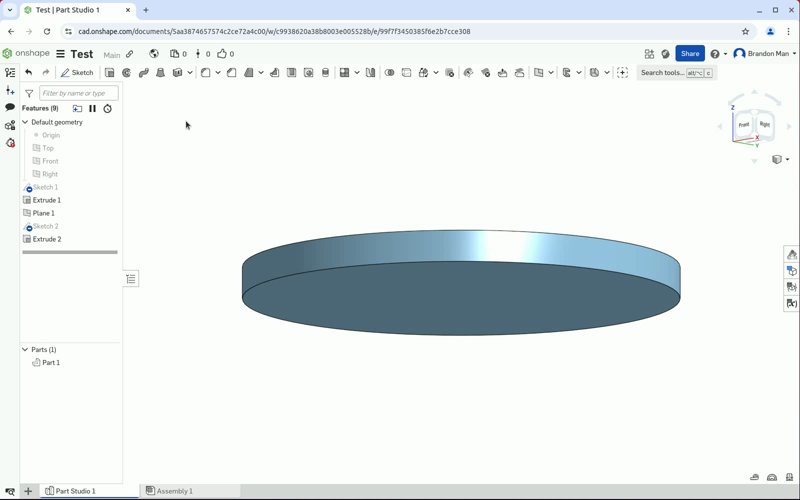
key(down, 3)
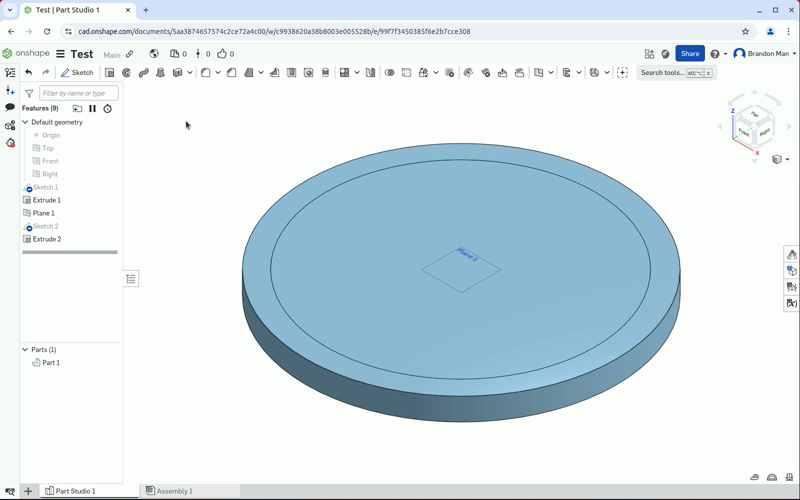
mouse_move(73, 189)
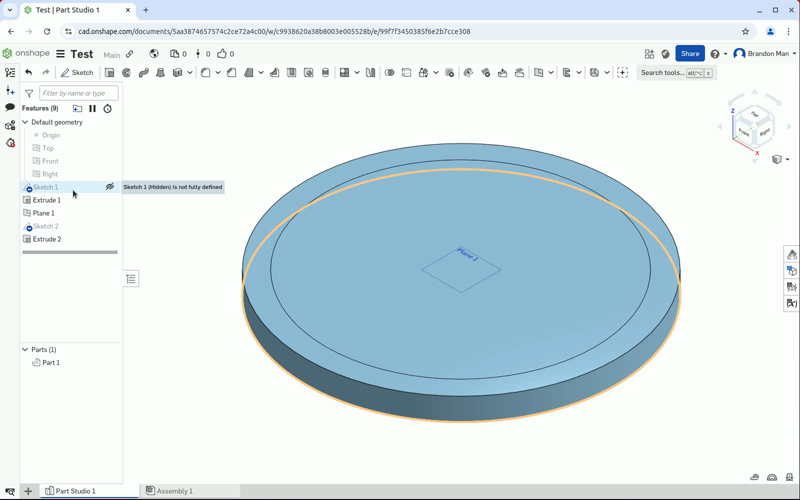
click(73, 189)